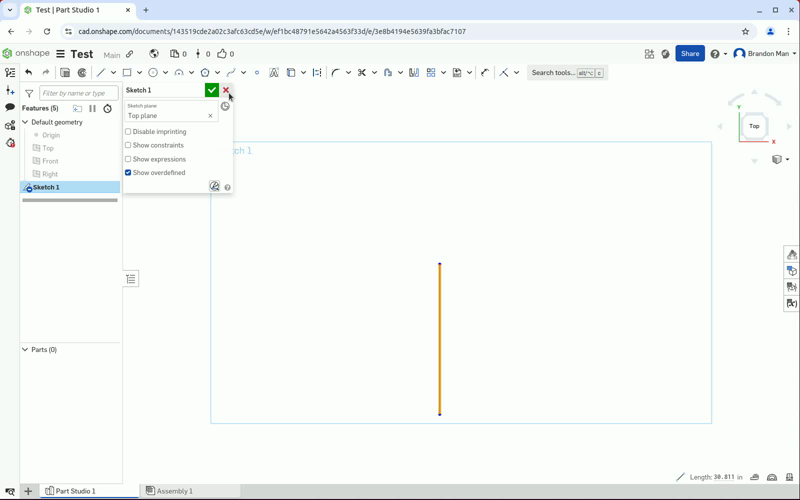
key(shift+h)
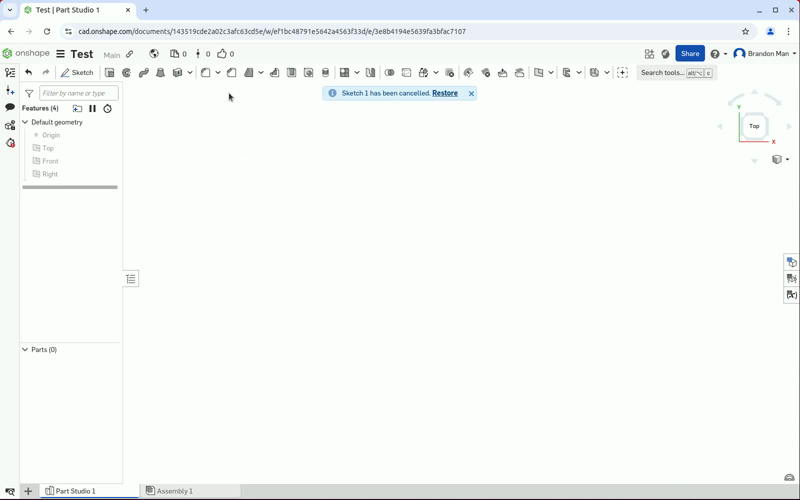
mouse_move(73, 352)
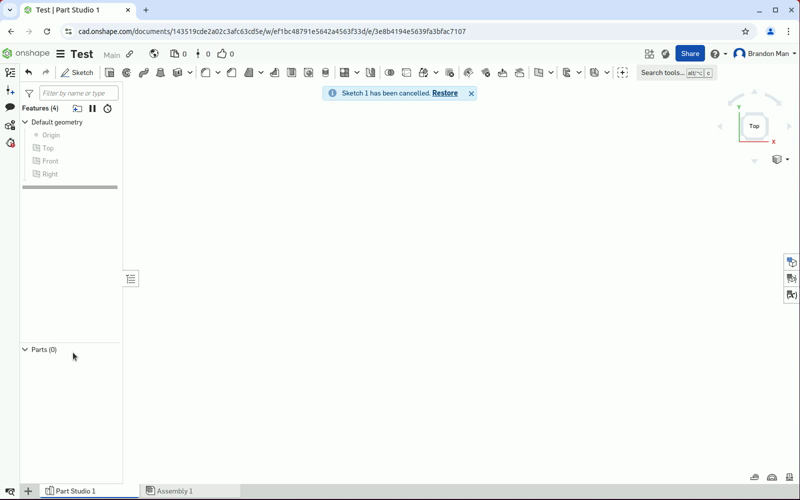
key(y)
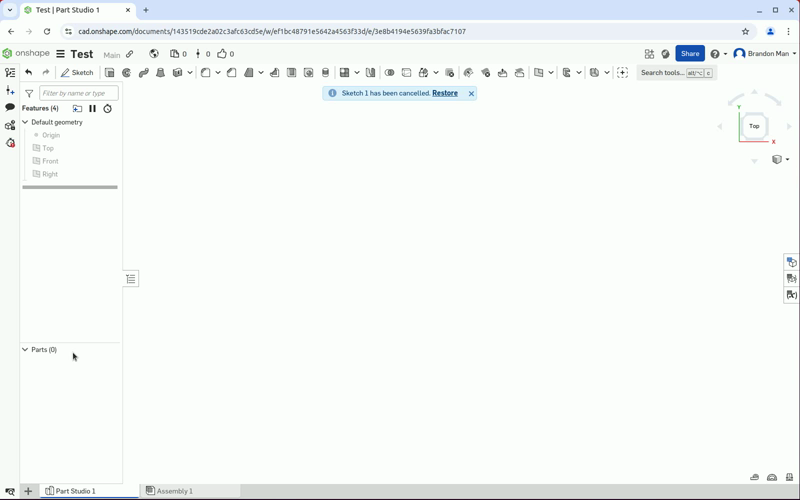
key(shift+p)
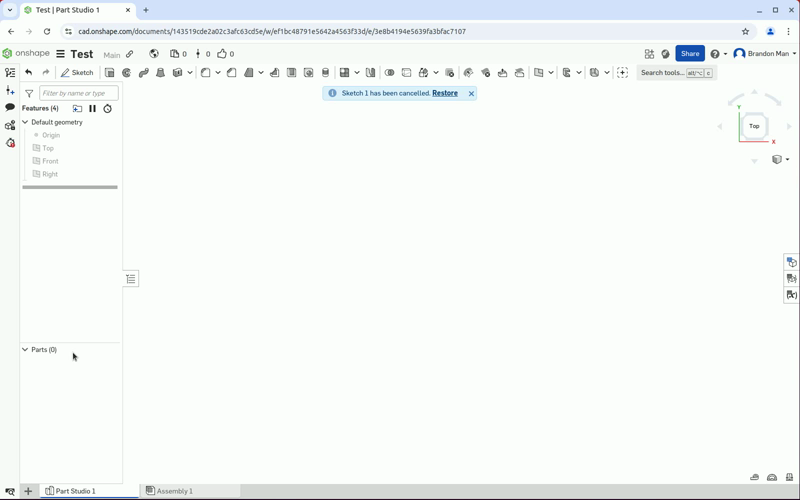
key(space)
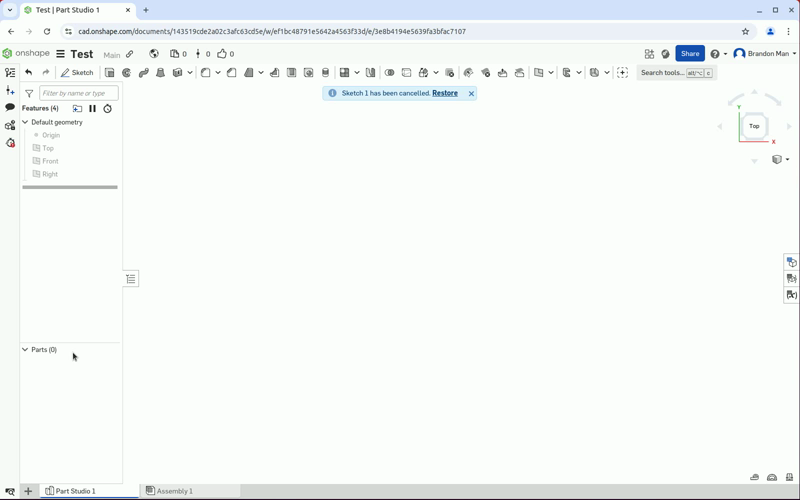
key_down(shift)
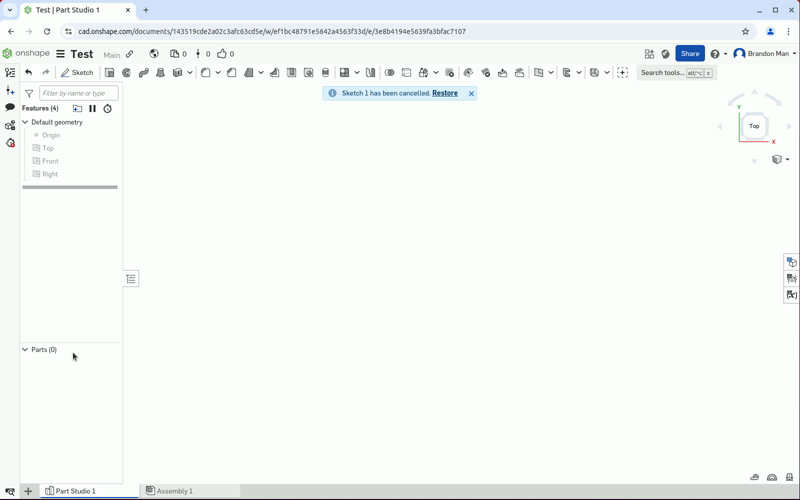
key(up)
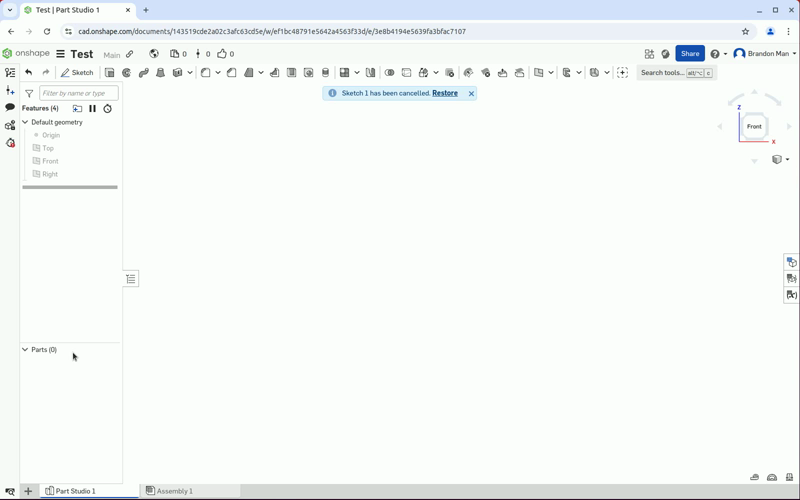
key_up(shift)
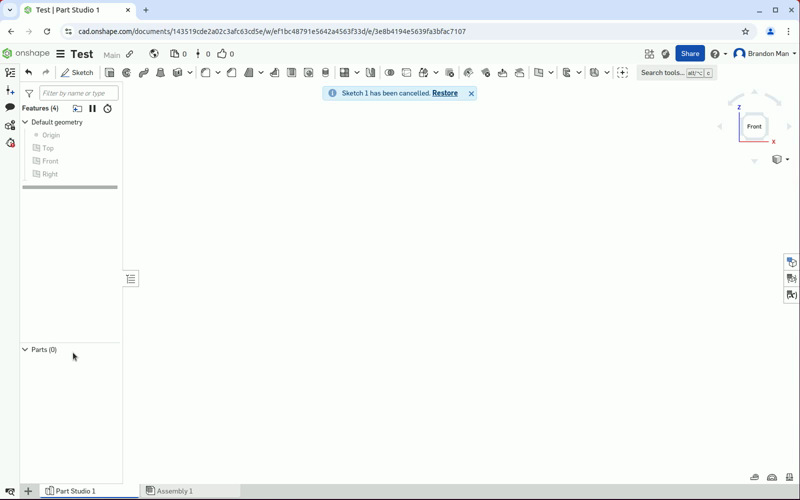
mouse_move(73, 352)
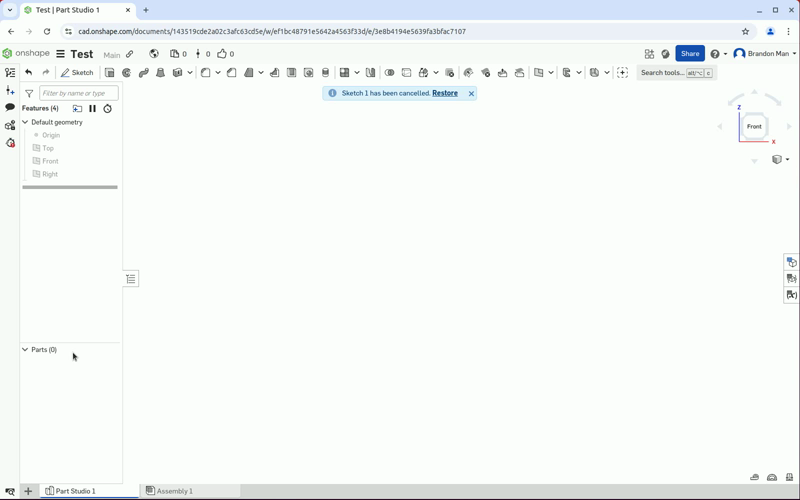
key(shift+y)
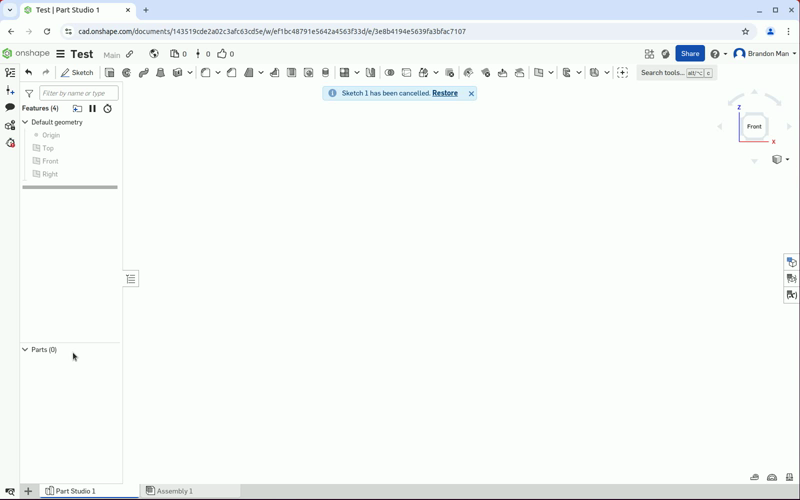
key(shift+s)
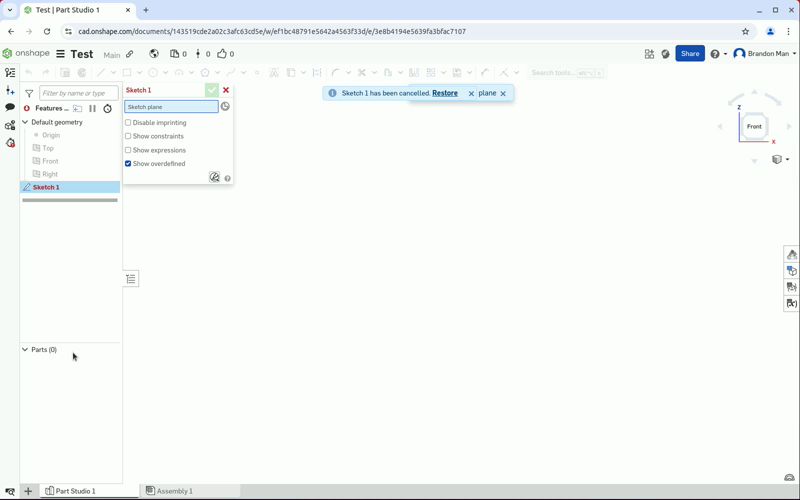
mouse_move(73, 163)
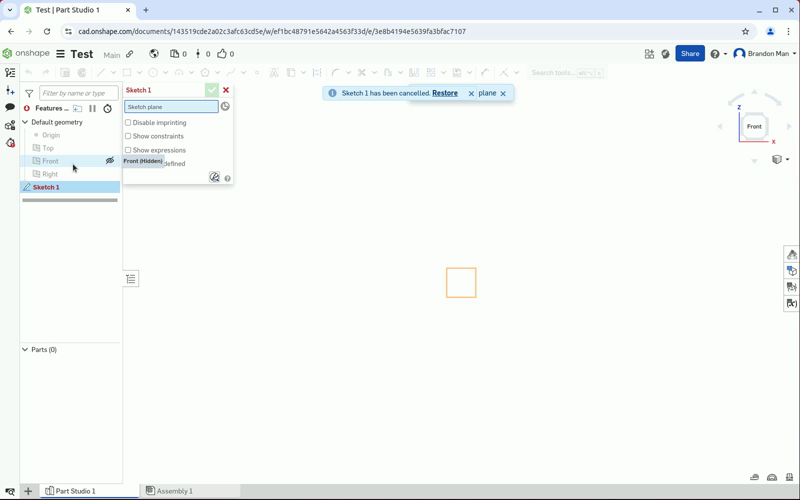
click(73, 163)
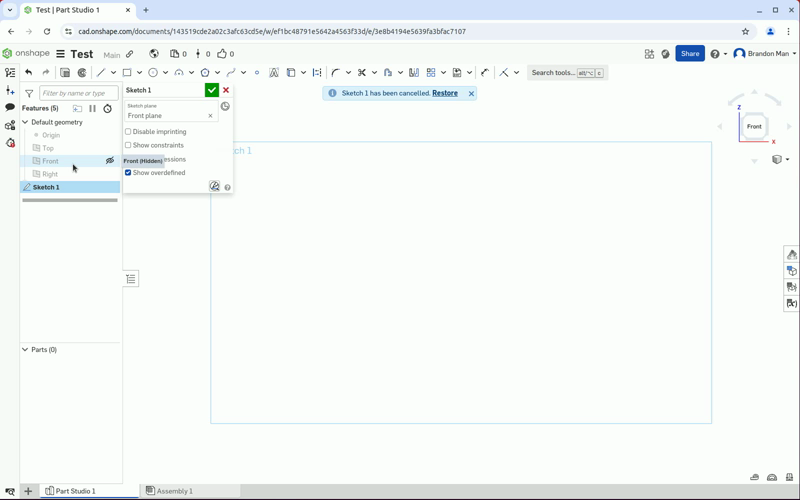
mouse_move(73, 352)
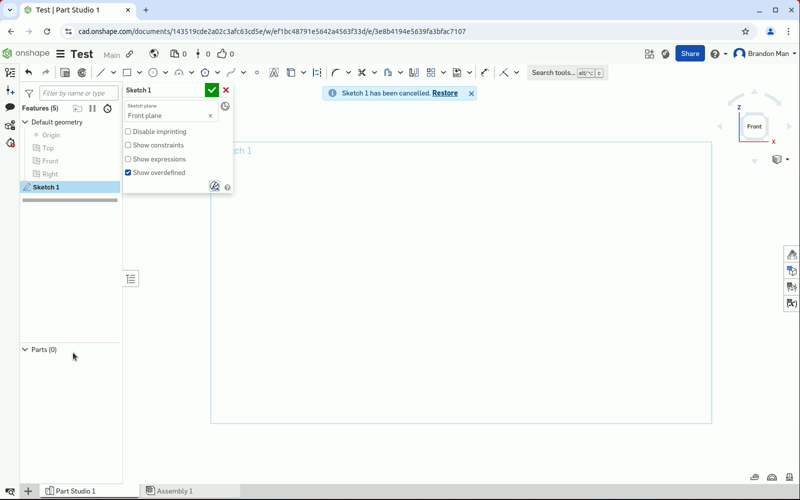
key(y)
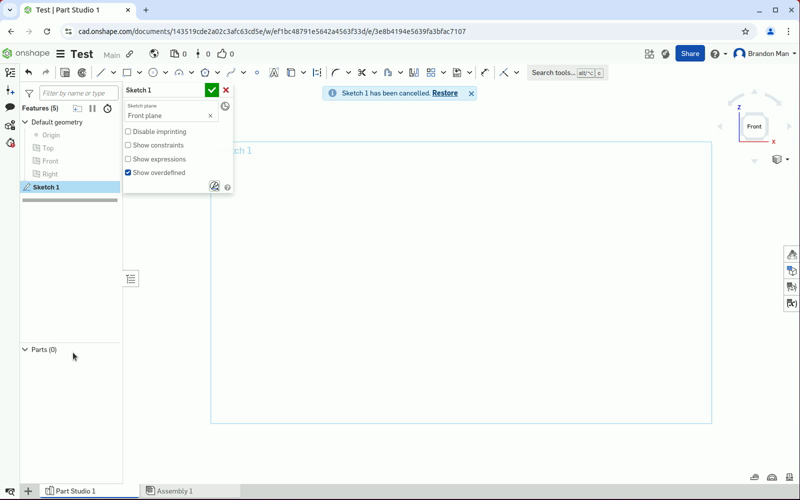
key(c)
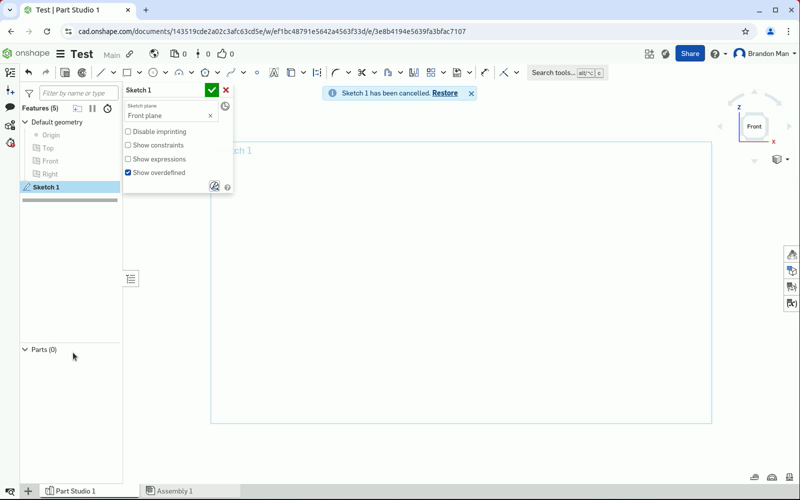
key_down(shift)
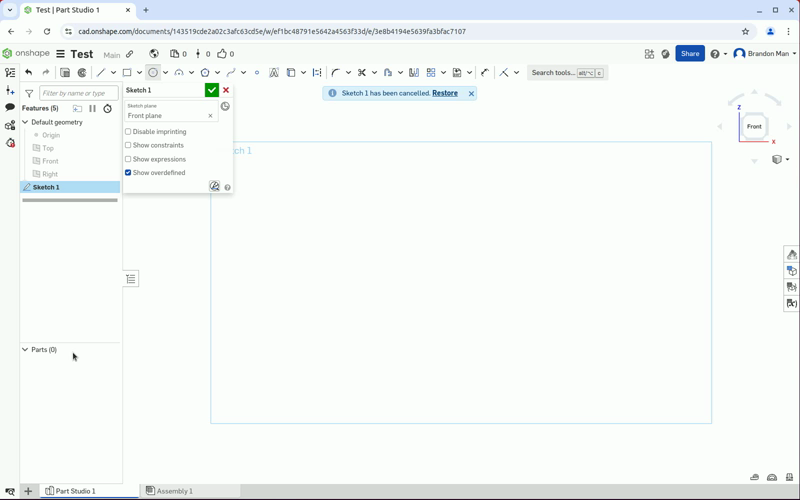
mouse_move(461, 282)
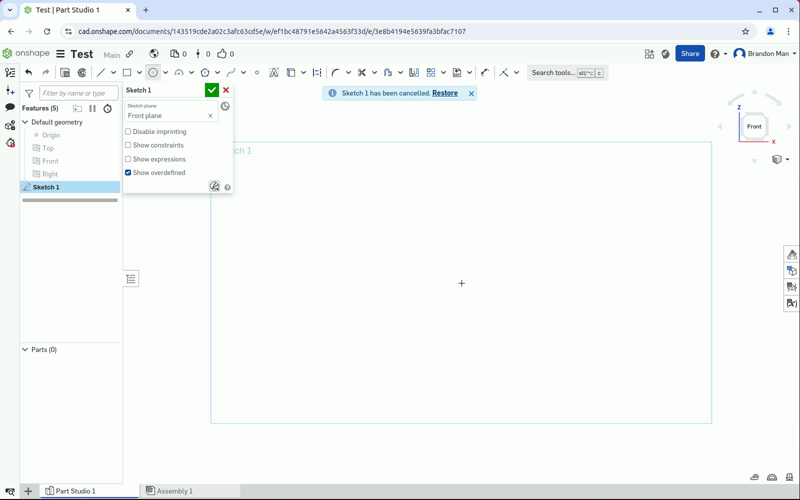
click(461, 282)
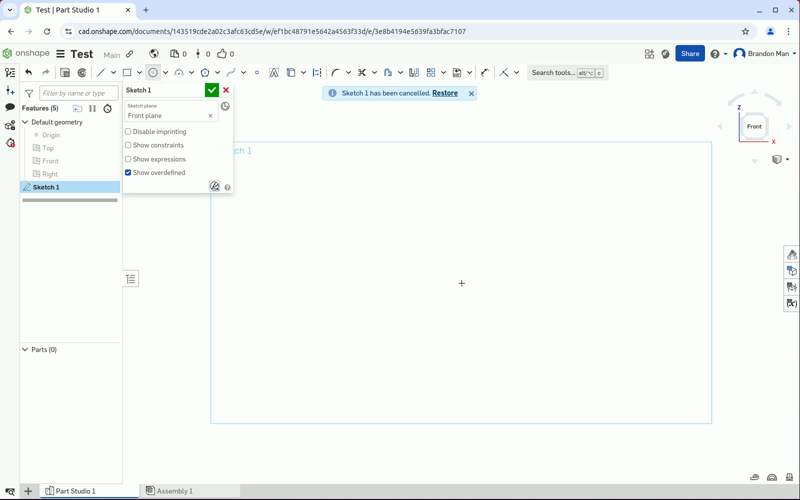
key_up(shift)
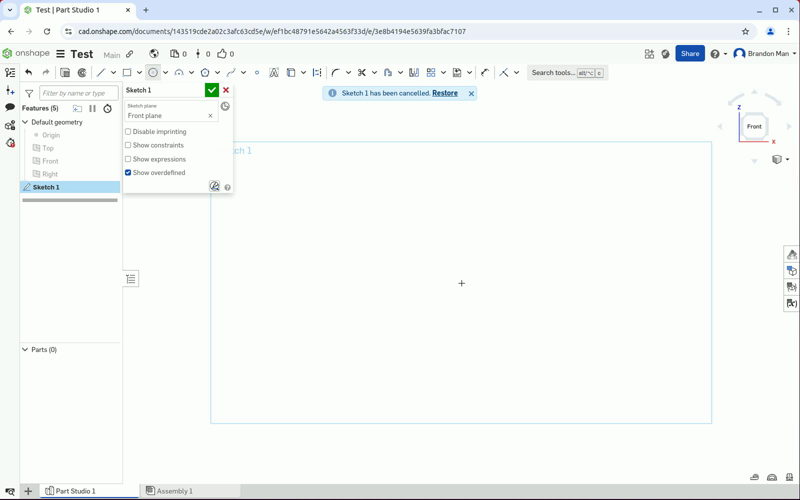
mouse_move(524, 282)
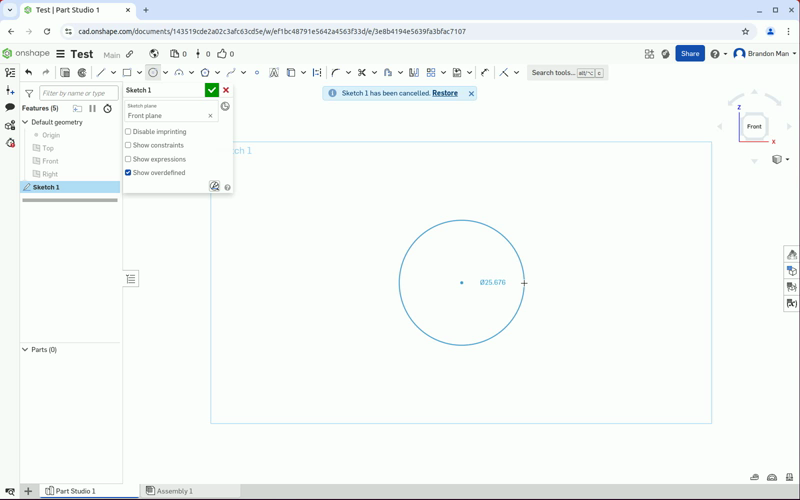
click(524, 282)
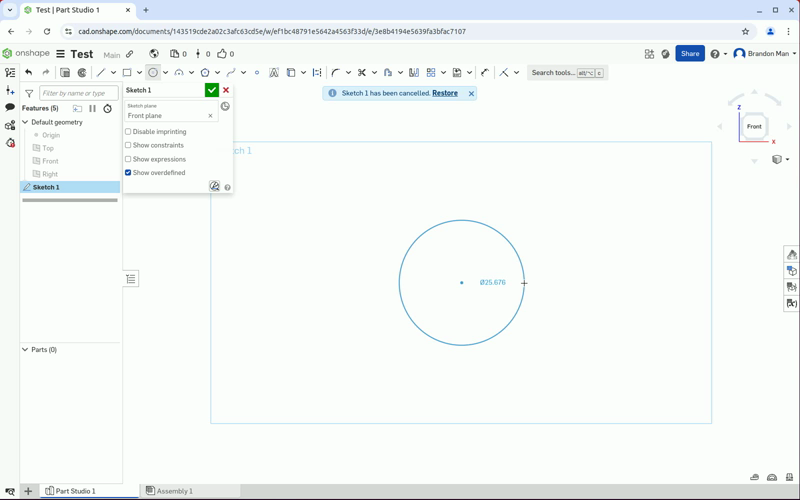
key(esc)
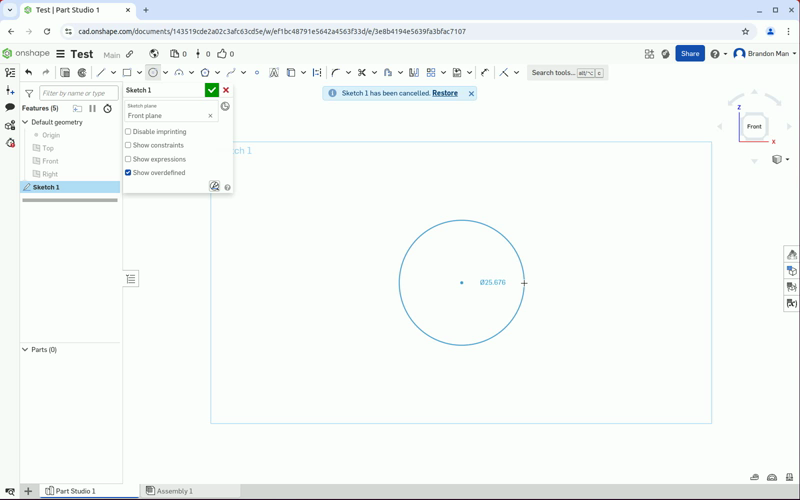
mouse_move(498, 277)
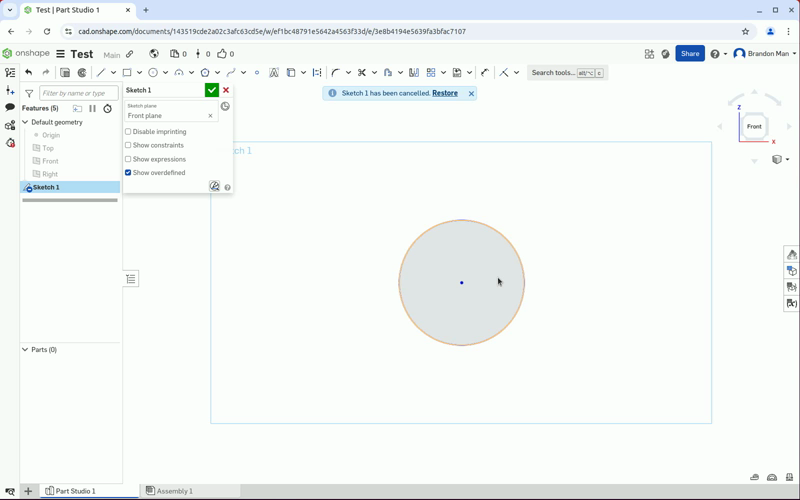
click(498, 277)
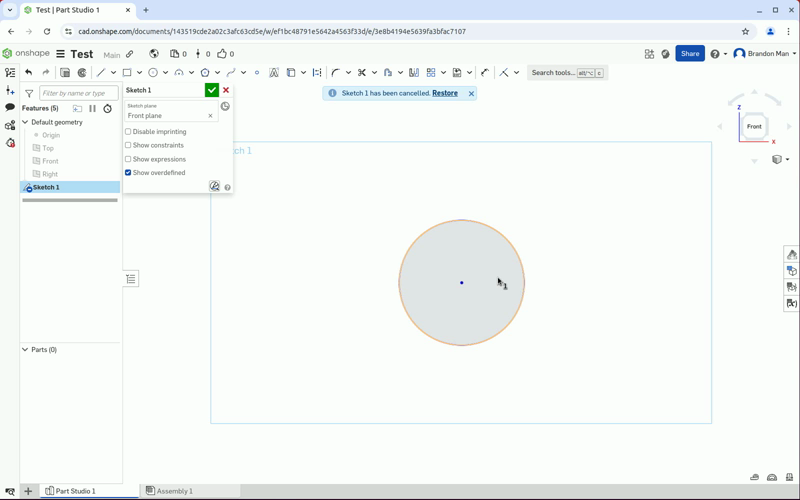
mouse_move(73, 352)
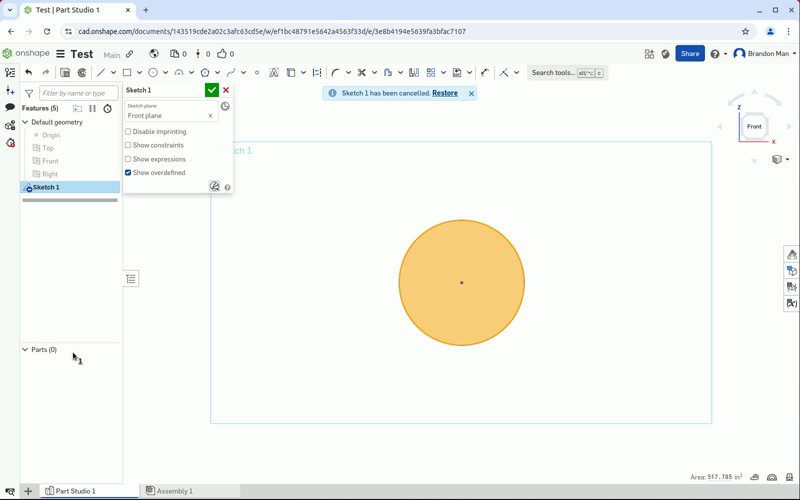
key(shift+y)
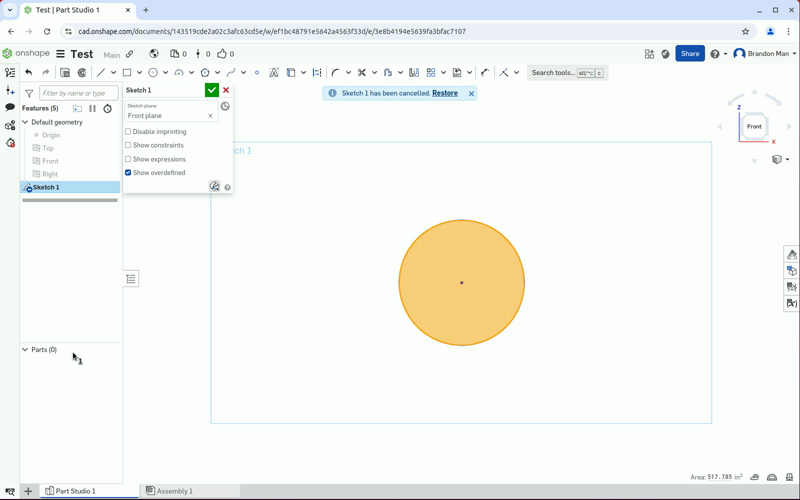
key(shift+e)
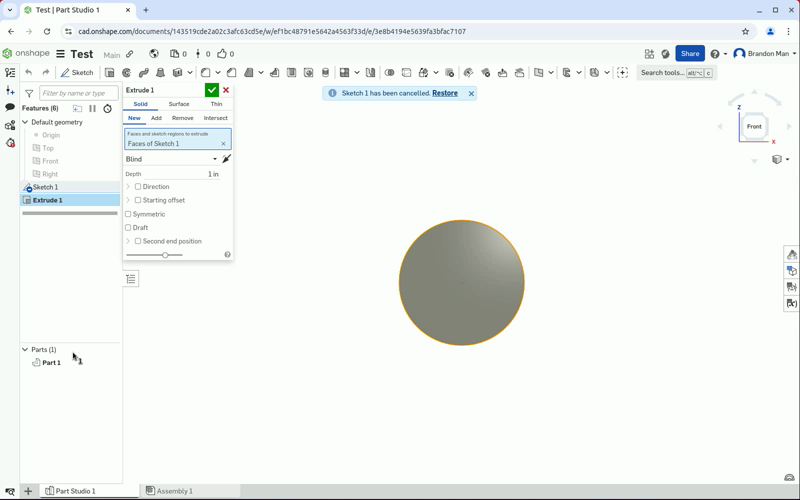
mouse_move(143, 106)
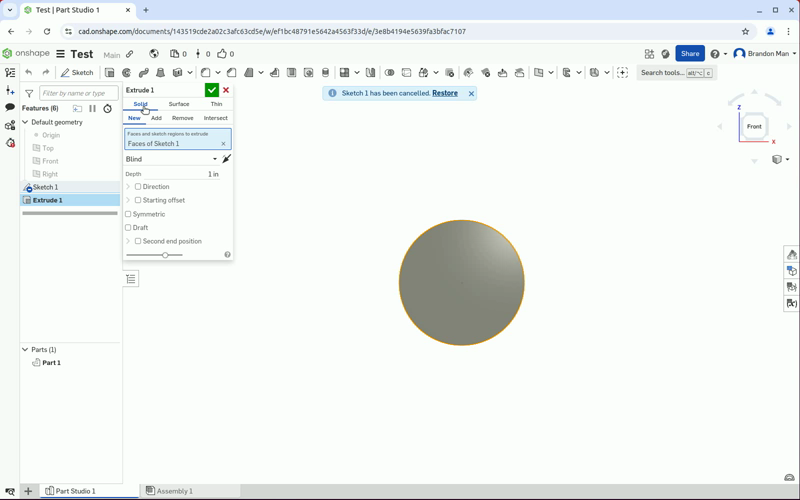
click(143, 106)
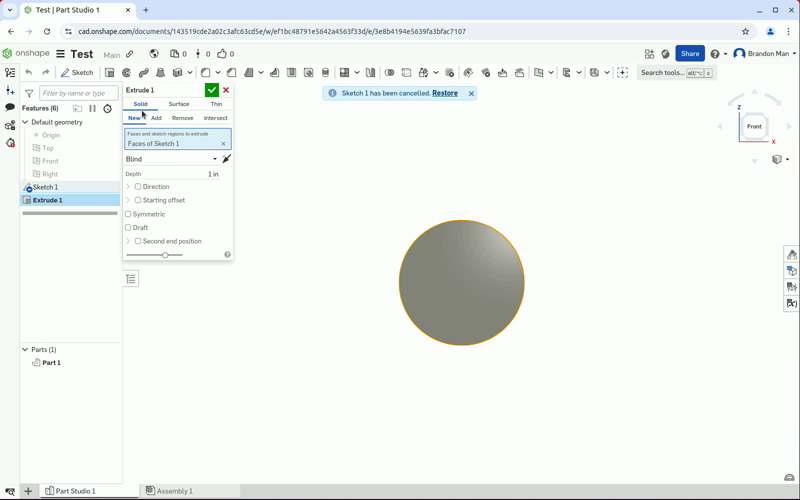
mouse_move(137, 120)
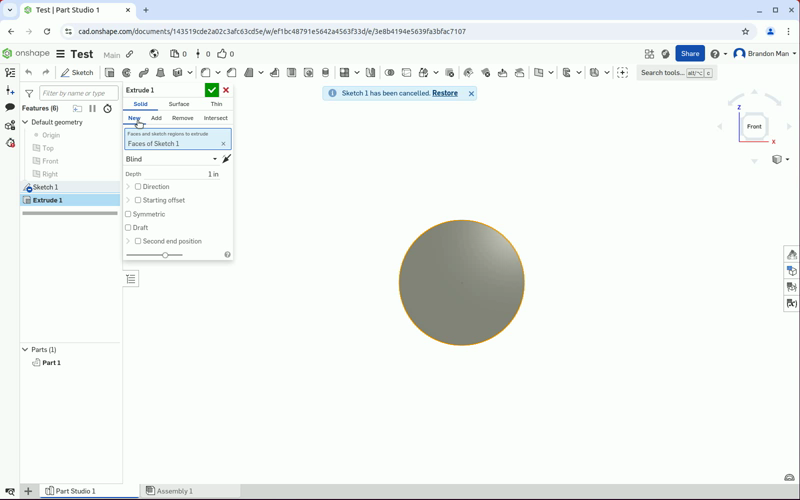
click(137, 120)
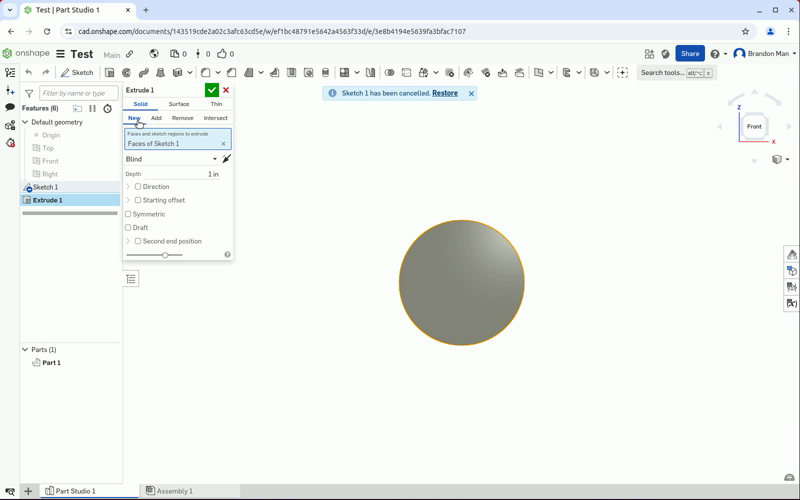
key(tab, 4)
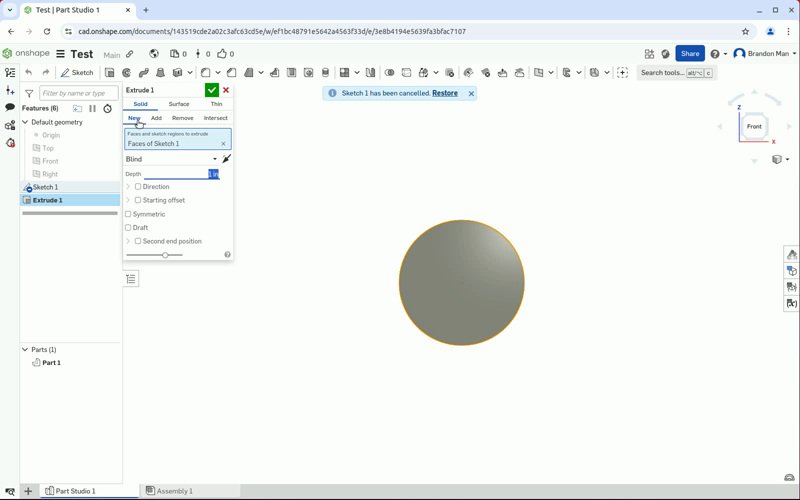
text(4.333)
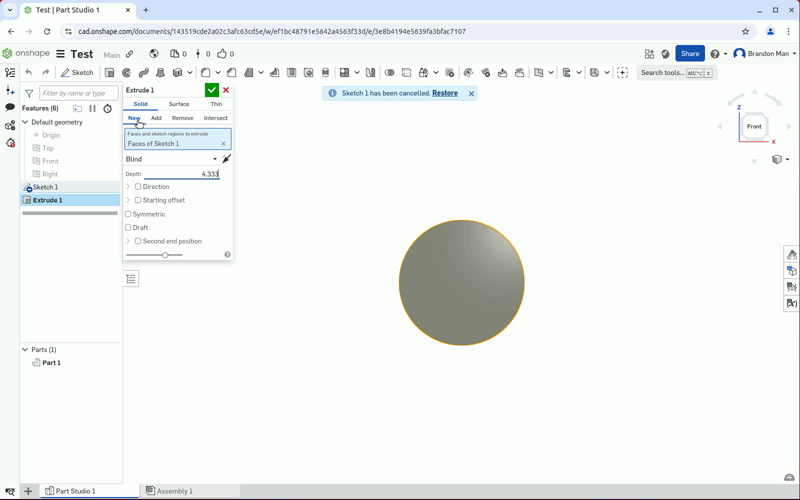
key(enter)
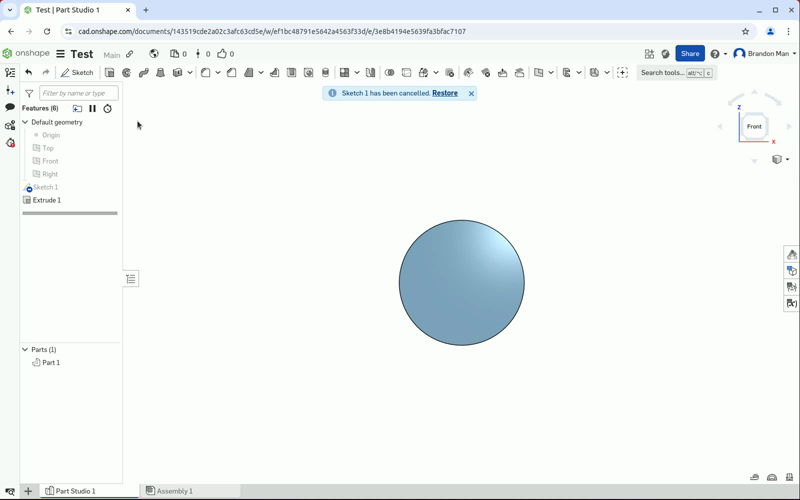
key(shift+h)
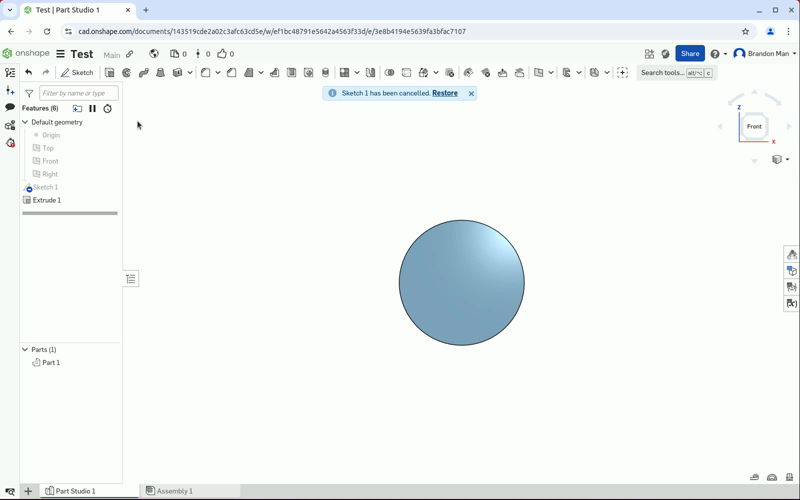
key(shift+h)
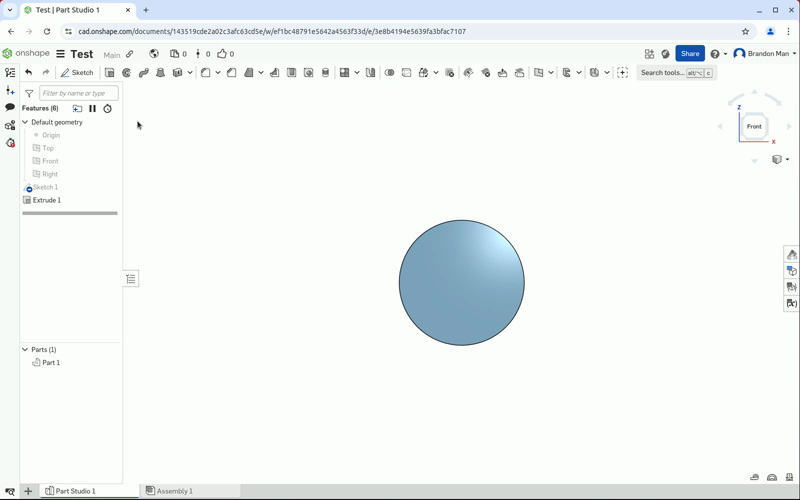
mouse_move(73, 189)
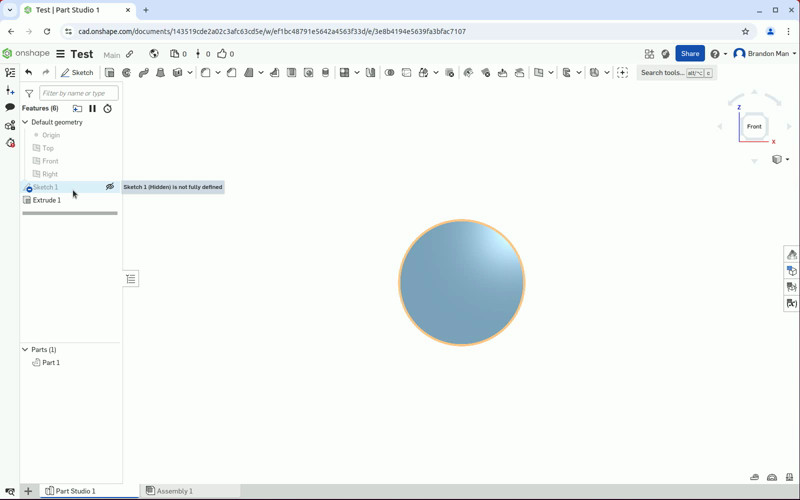
click(73, 189)
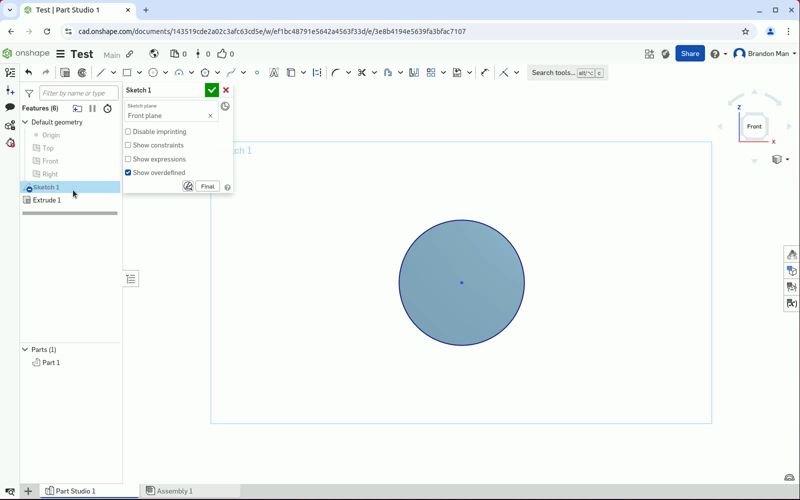
mouse_move(229, 92)
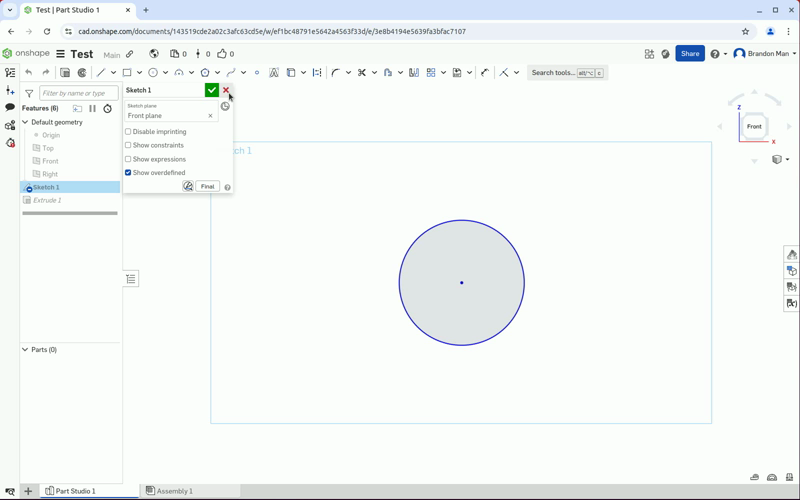
click(229, 92)
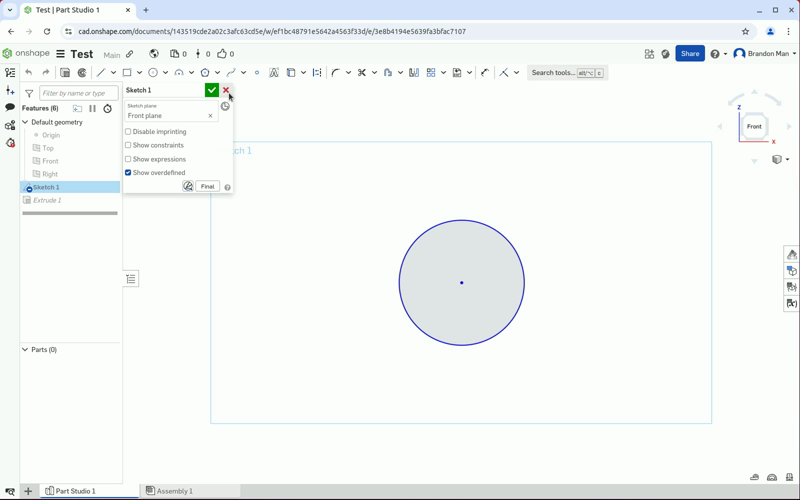
key(shift+s)
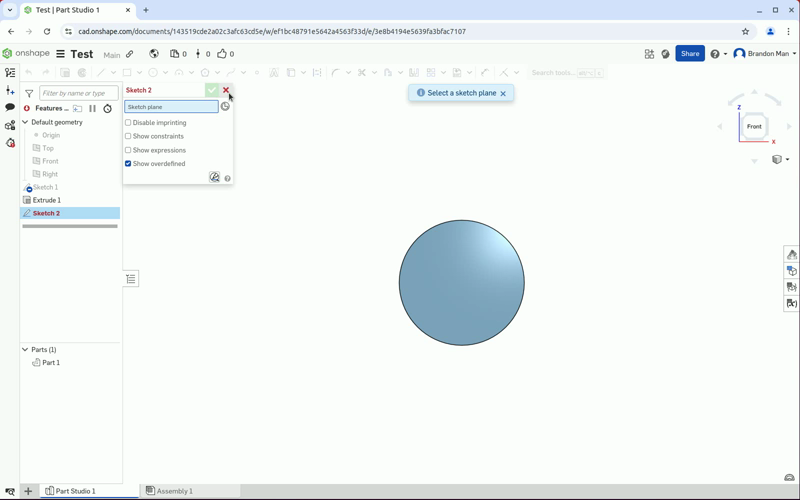
mouse_move(73, 163)
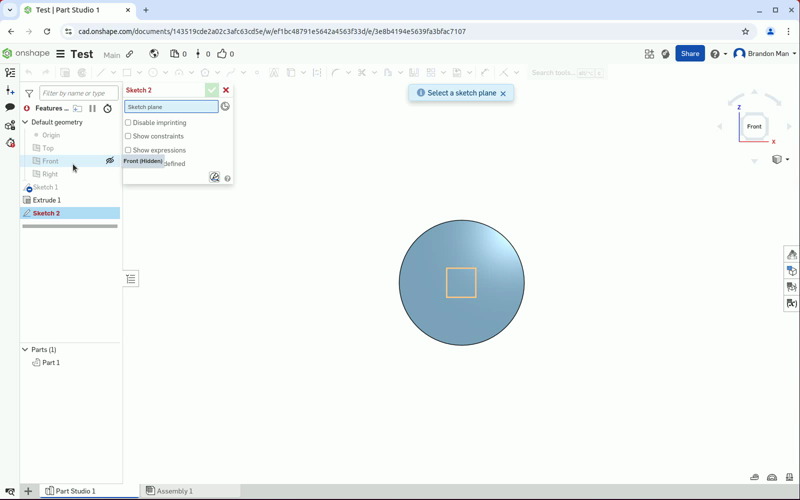
click(73, 163)
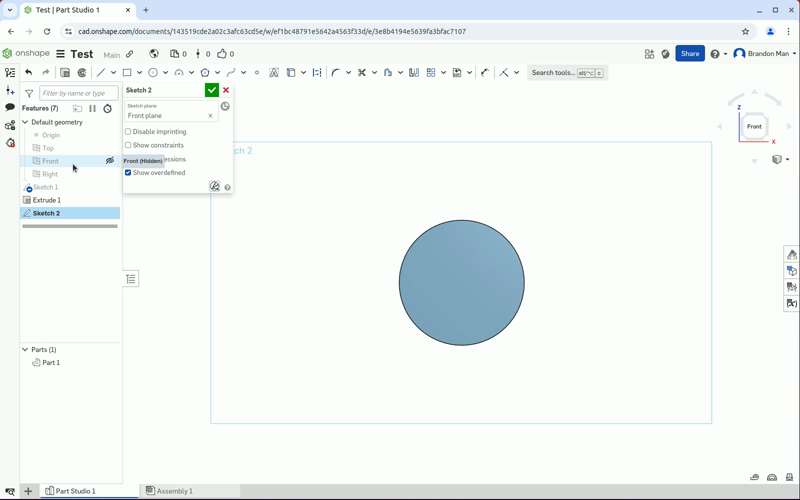
mouse_move(73, 352)
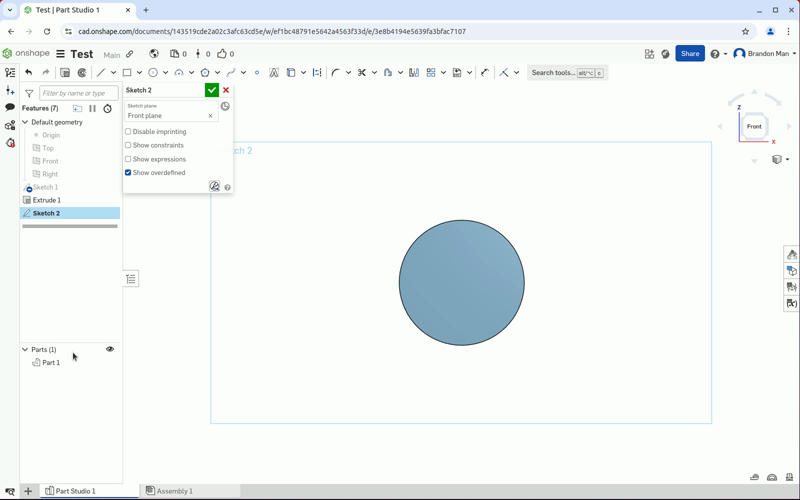
key(y)
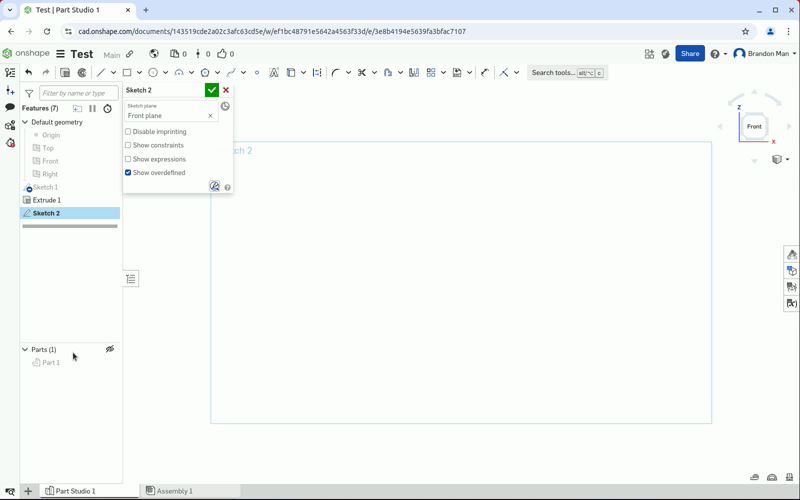
key(c)
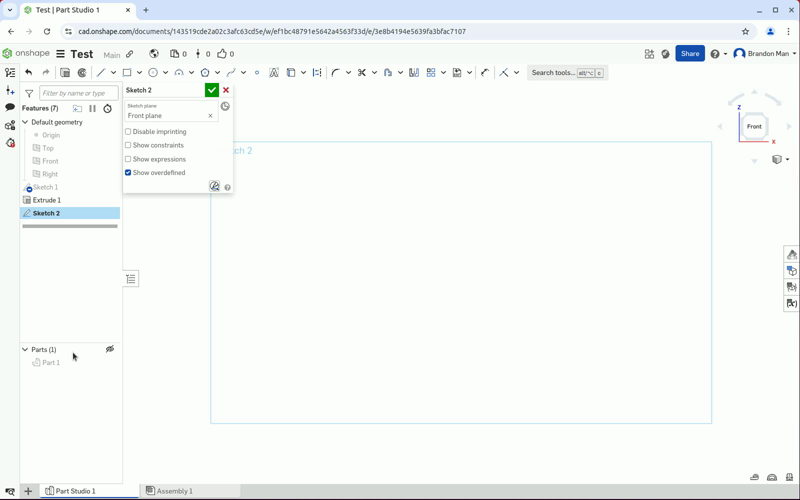
key_down(shift)
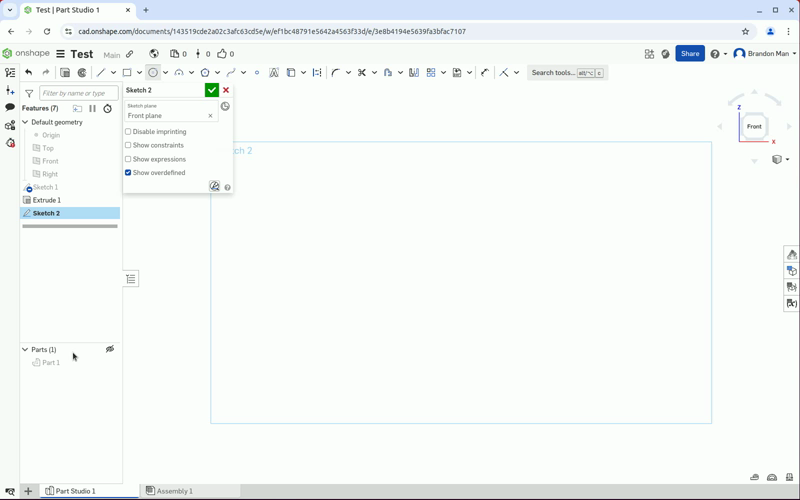
mouse_move(461, 282)
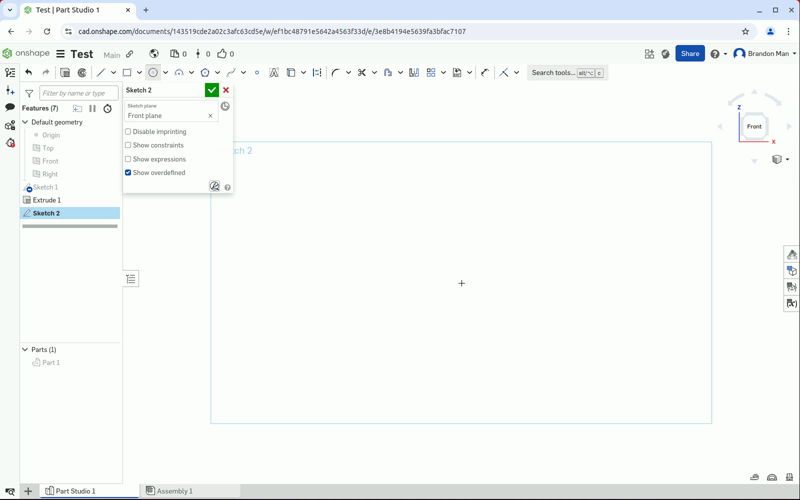
click(461, 282)
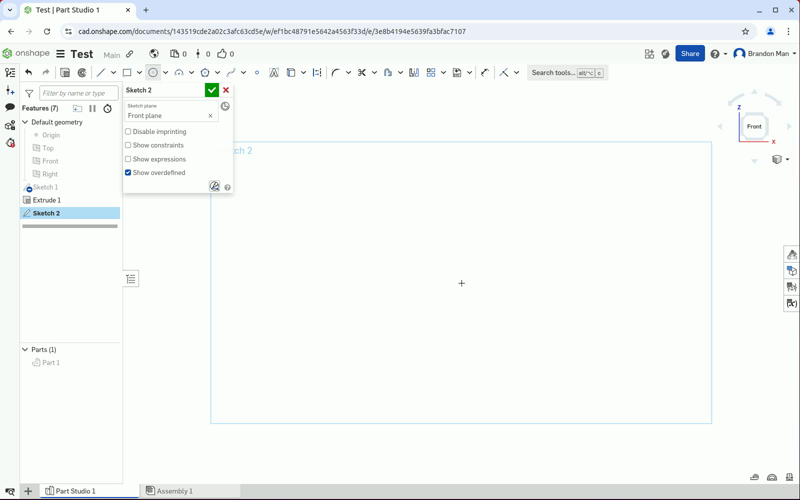
key_up(shift)
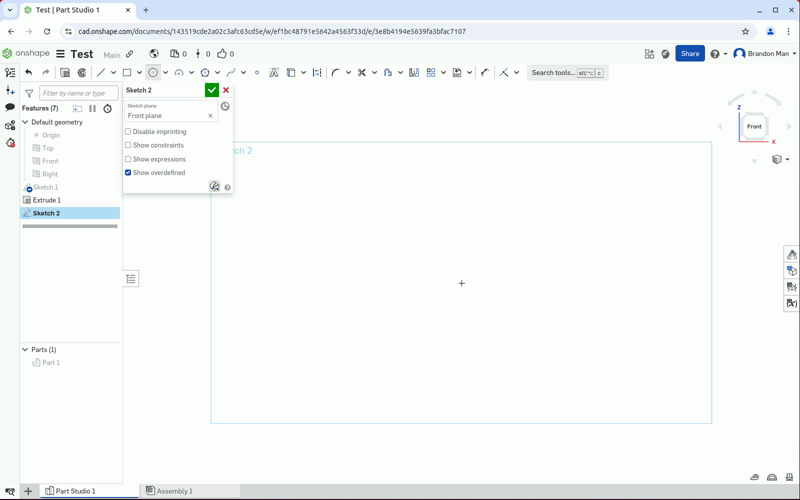
mouse_move(524, 282)
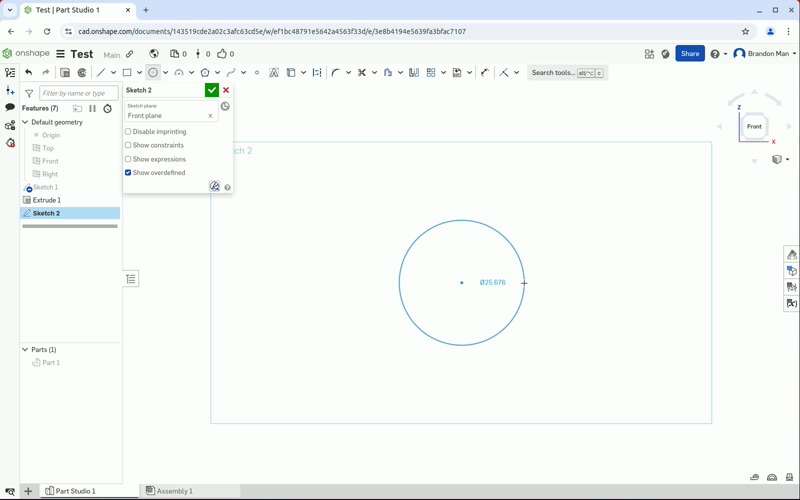
click(524, 282)
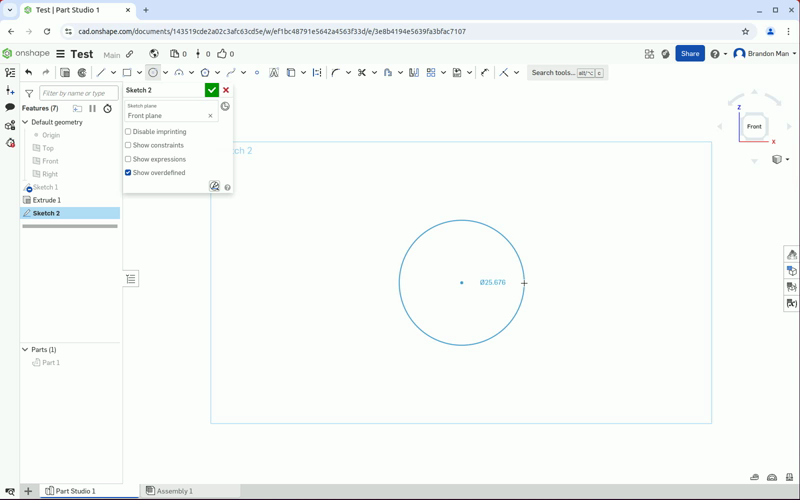
key(esc)
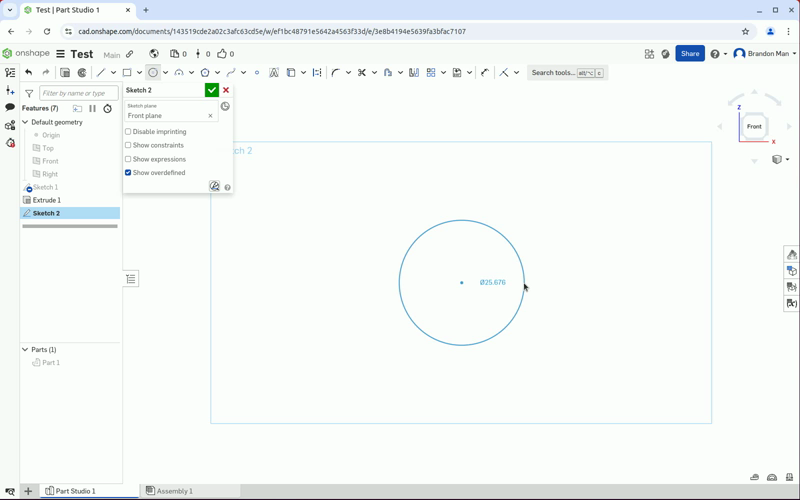
mouse_move(433, 270)
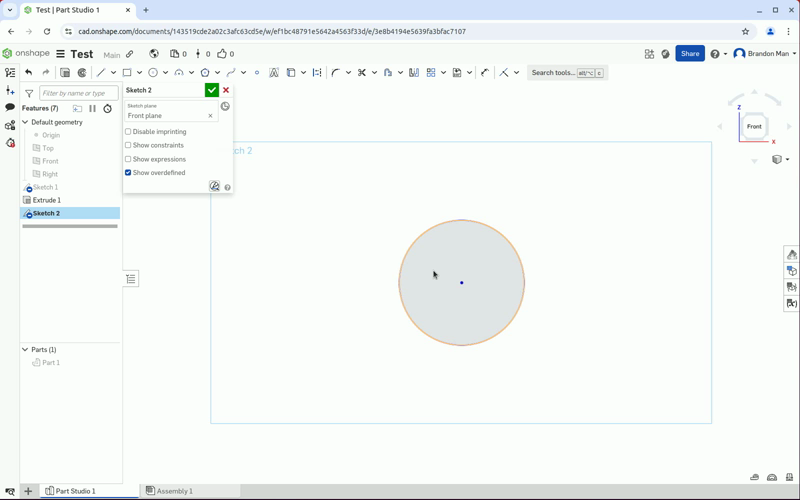
click(433, 270)
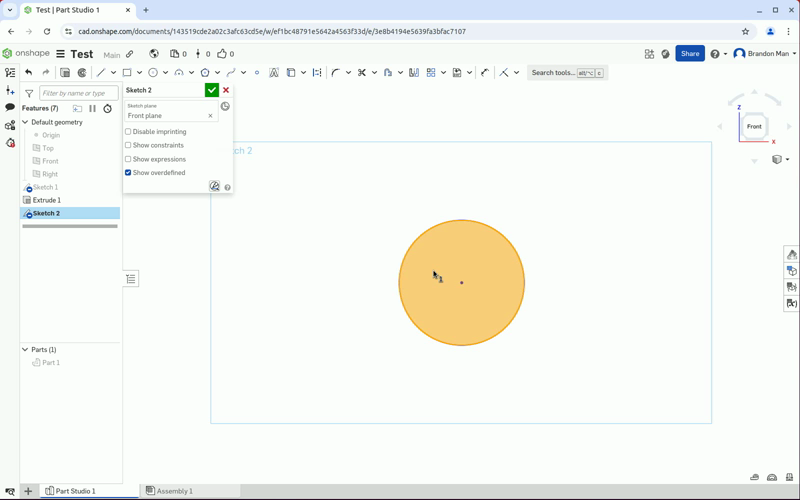
mouse_move(73, 352)
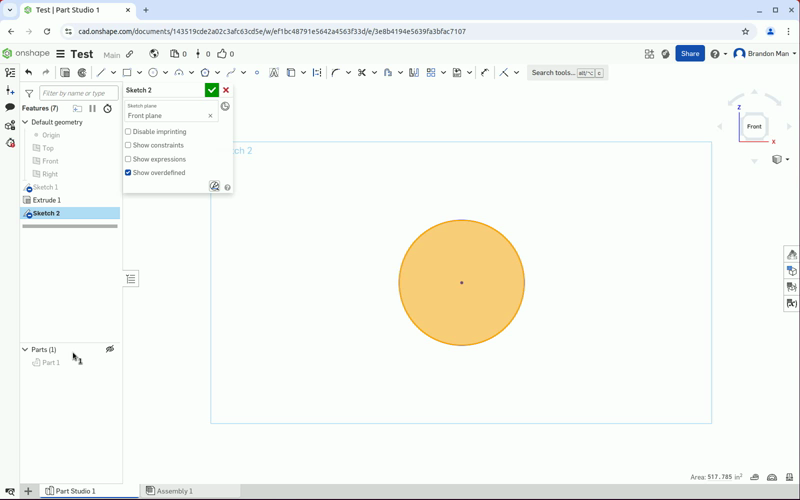
key(shift+y)
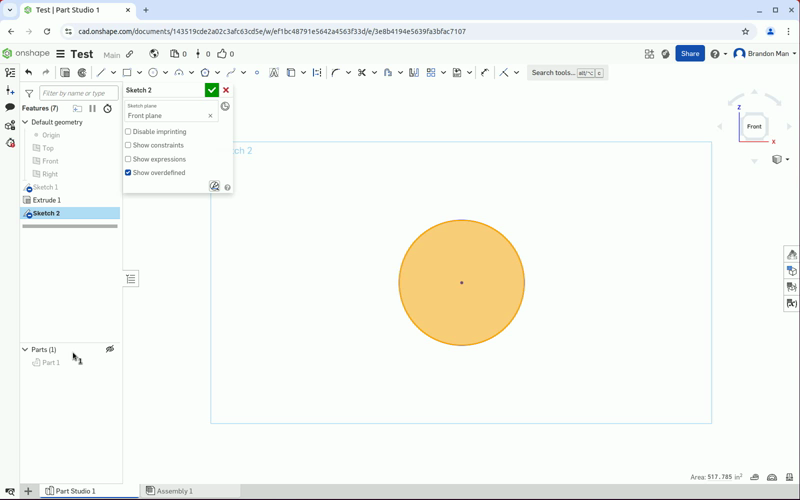
key(shift+e)
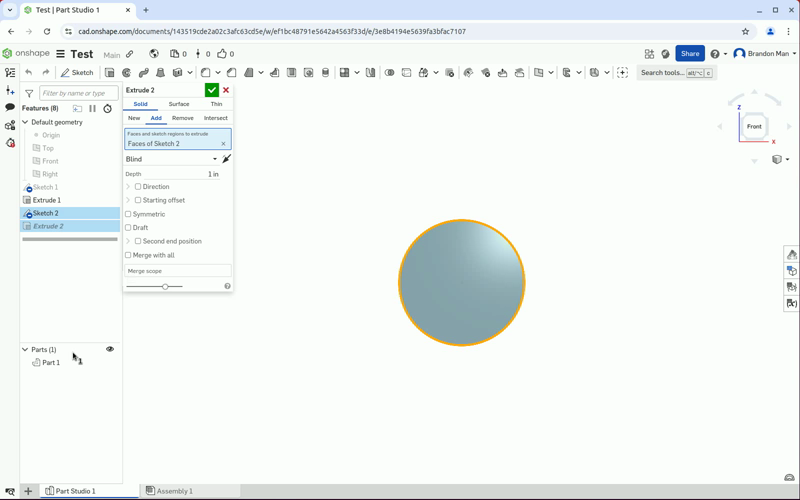
mouse_move(143, 106)
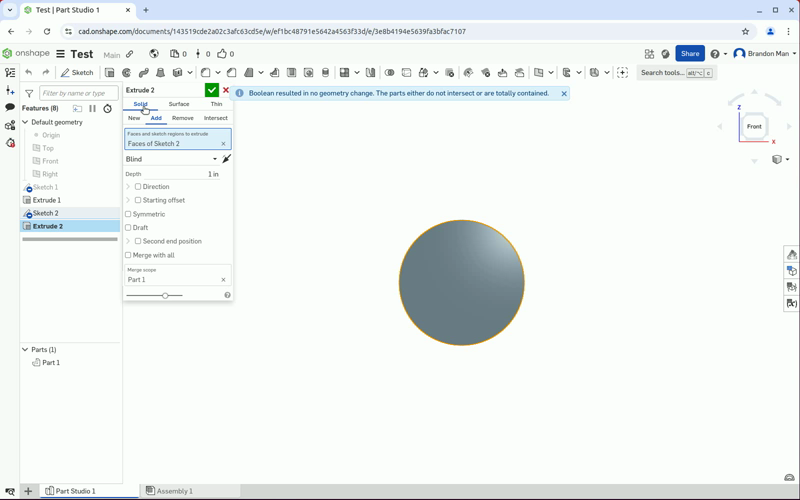
click(143, 106)
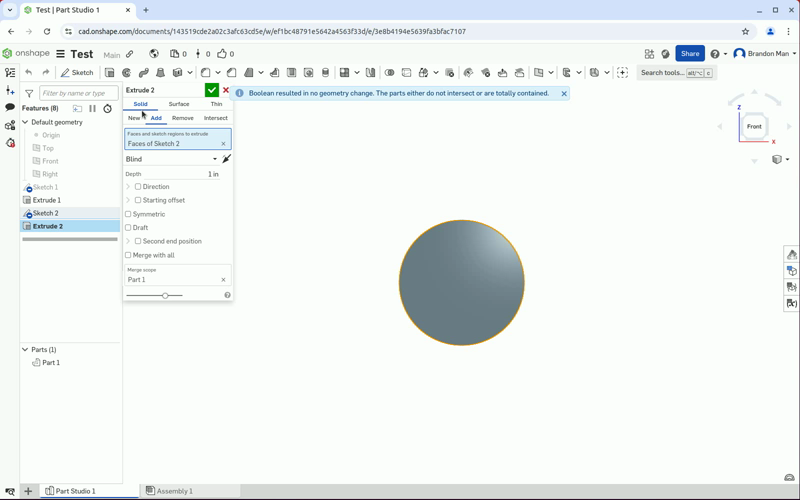
mouse_move(137, 120)
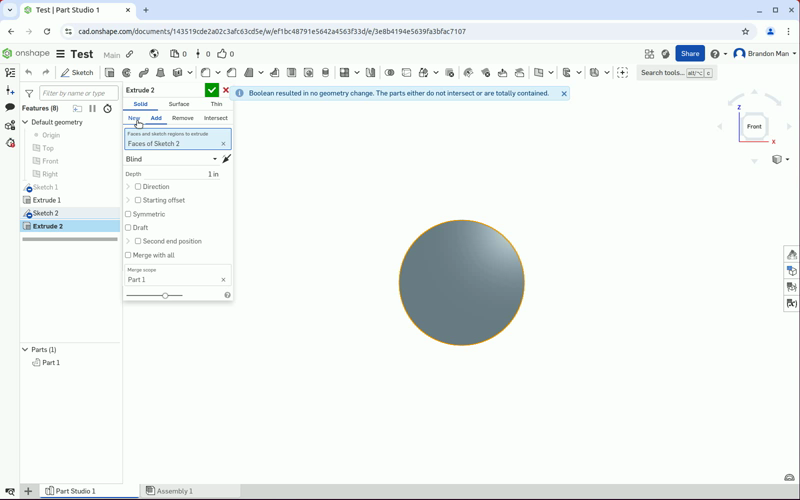
click(137, 120)
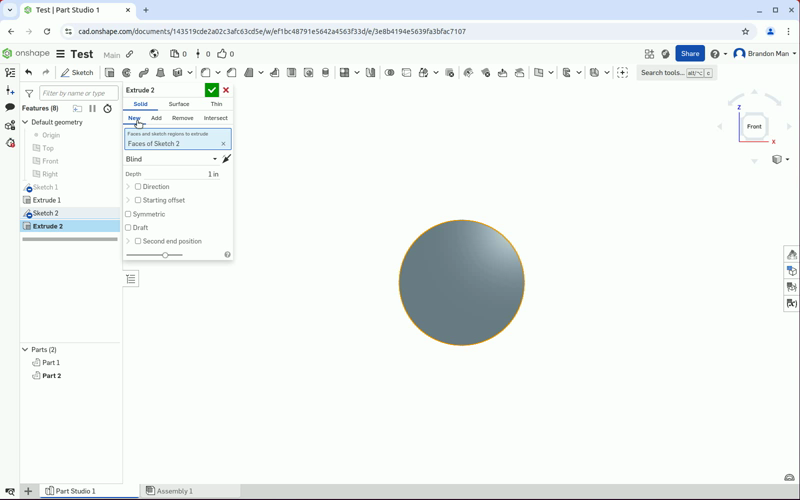
key(tab, 4)
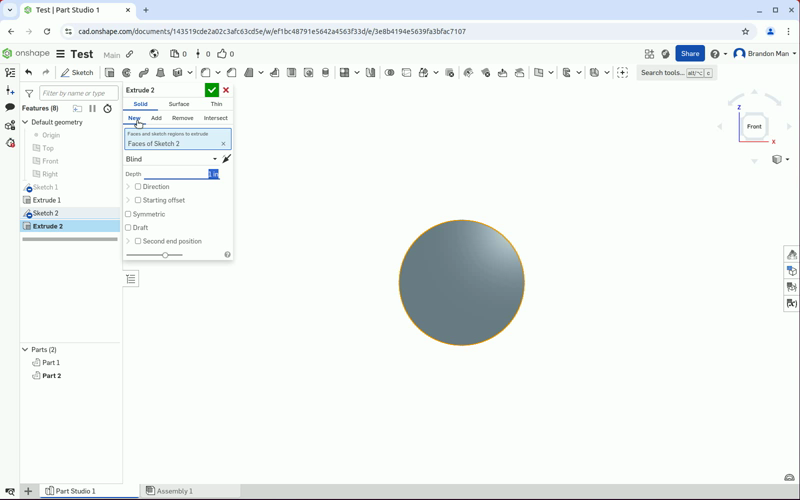
text(4.333)
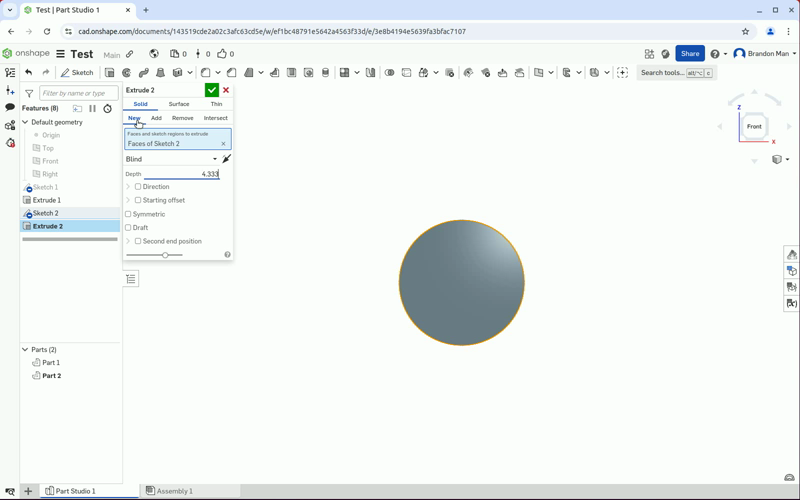
key(enter)
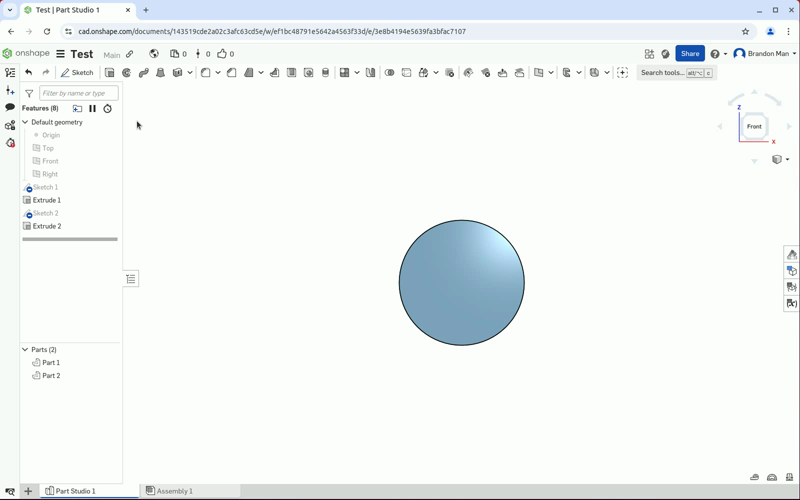
key(shift+h)
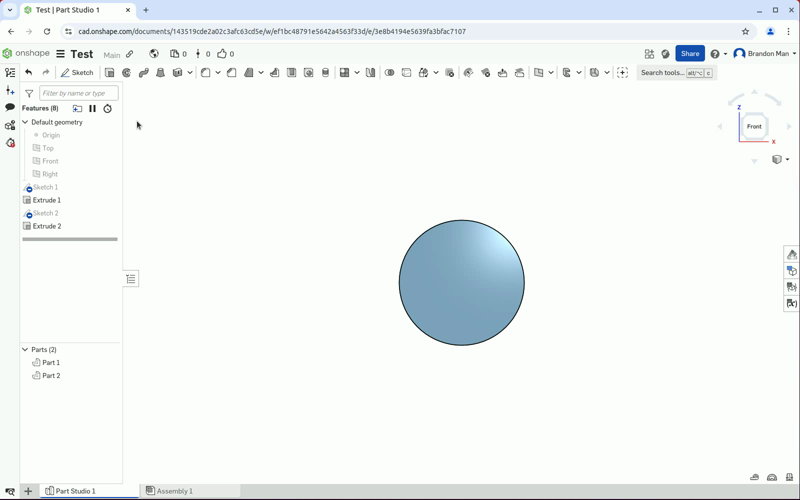
key(shift+h)
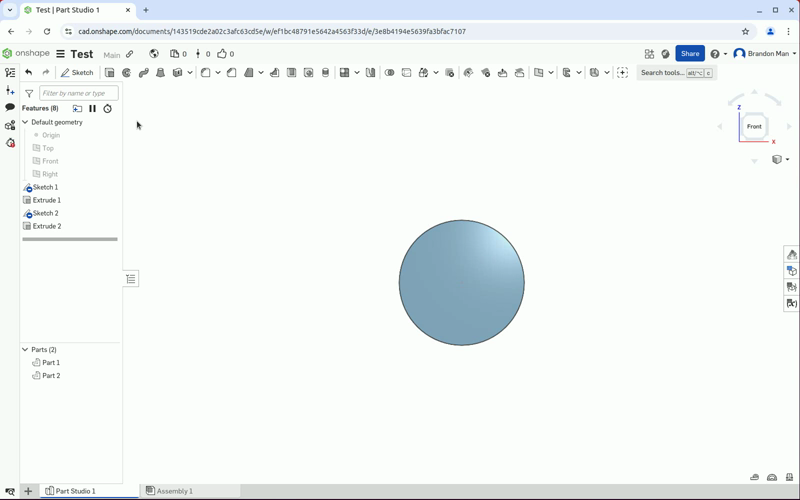
key(shift+7)
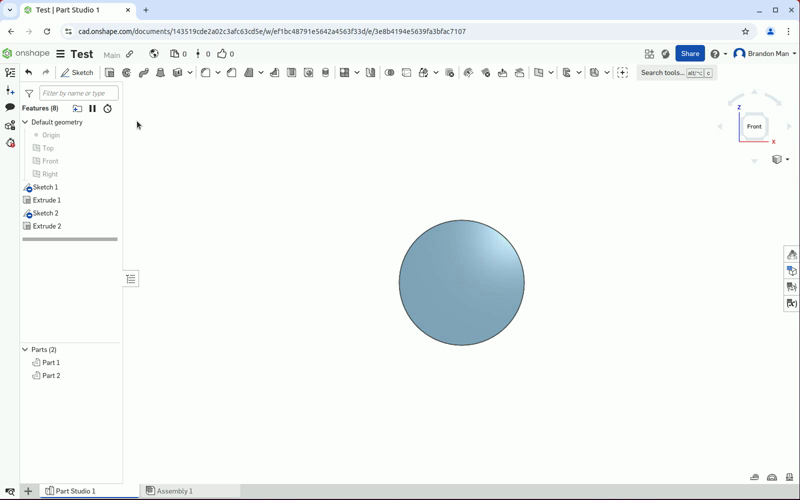
key(left, 2)
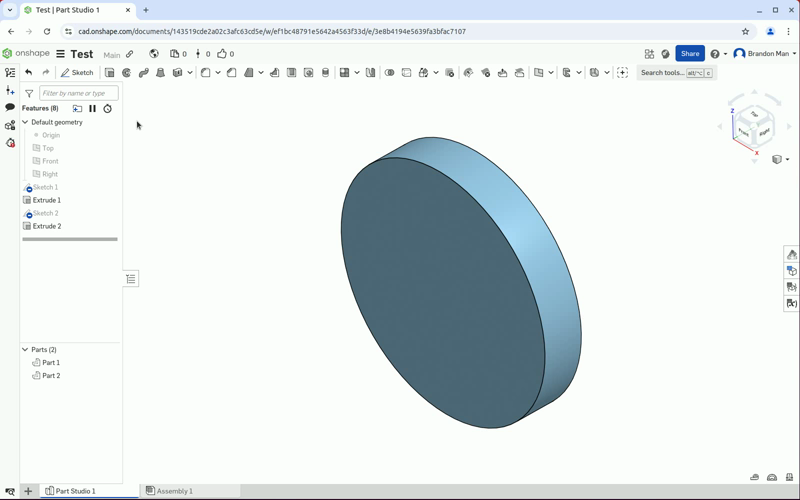
key(down, 2)
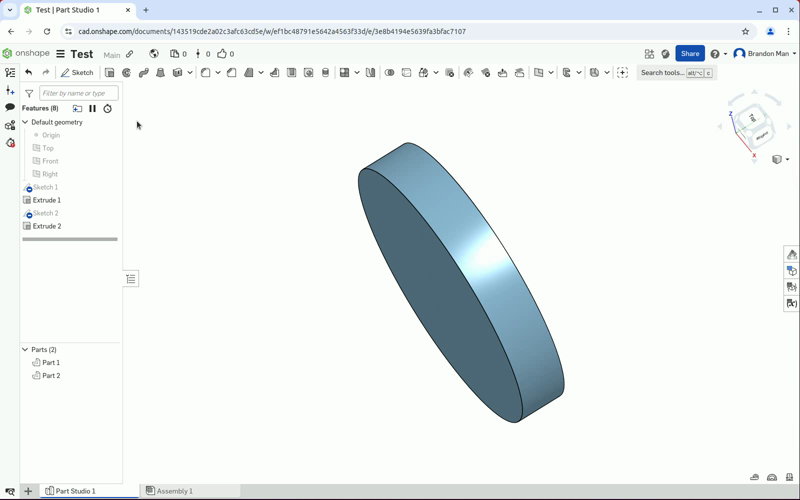
key(up, 2)
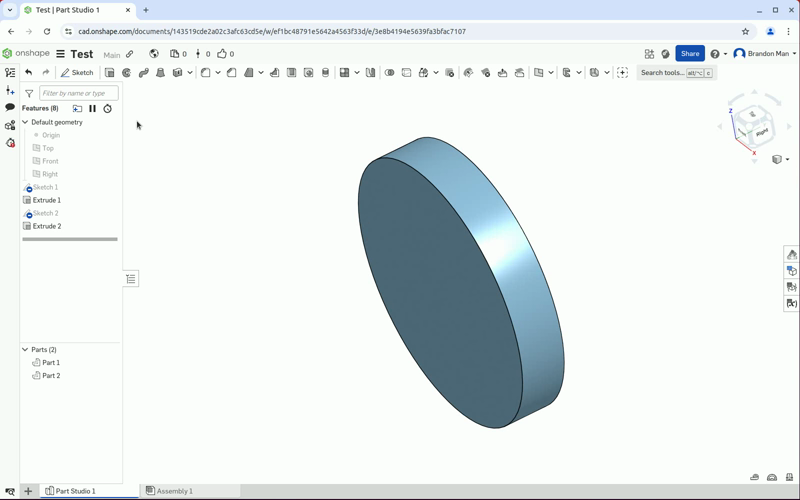
key(right, 2)
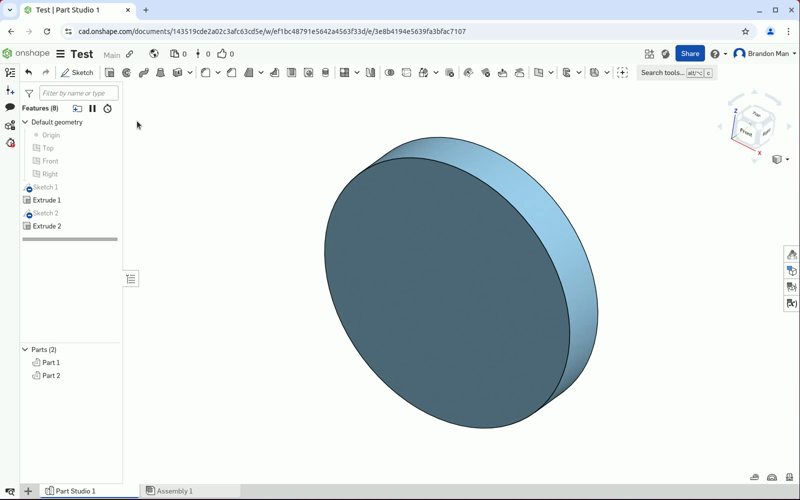
mouse_move(73, 189)
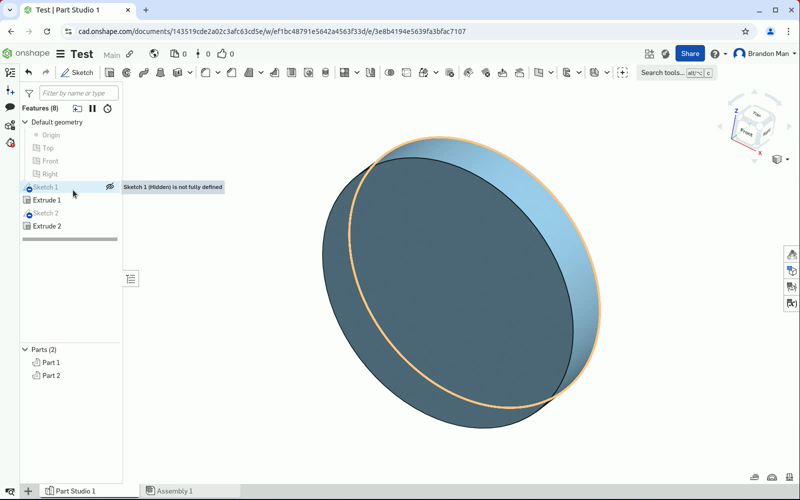
click(73, 189)